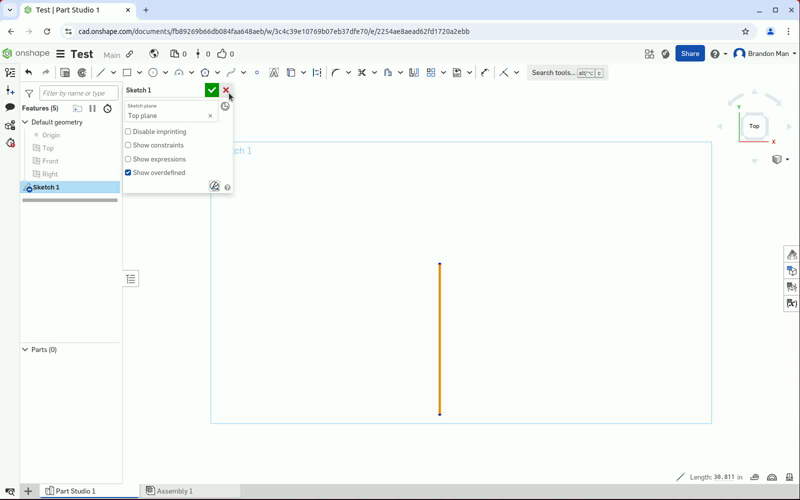
key(shift+h)
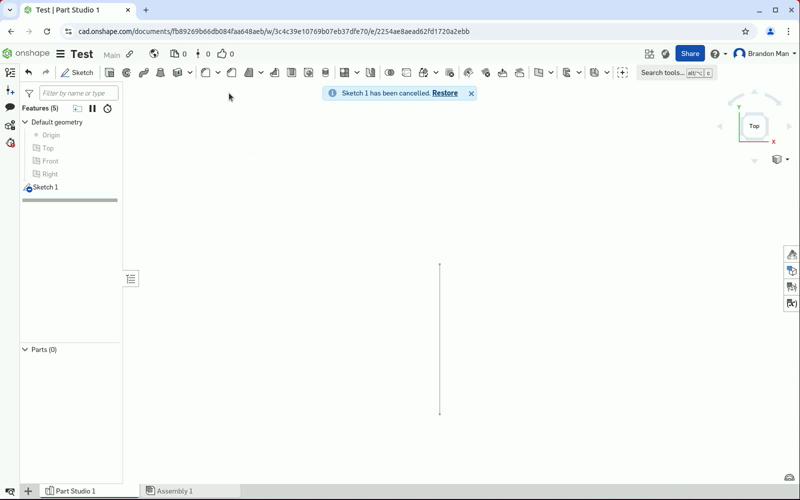
key(shift+s)
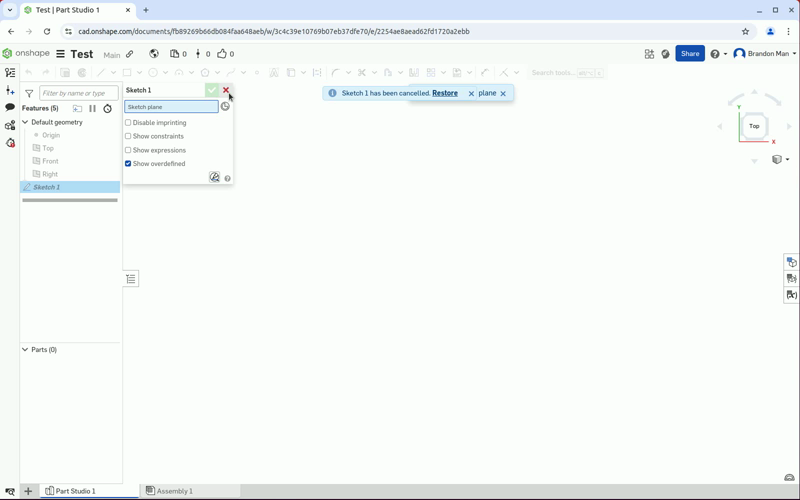
mouse_move(73, 150)
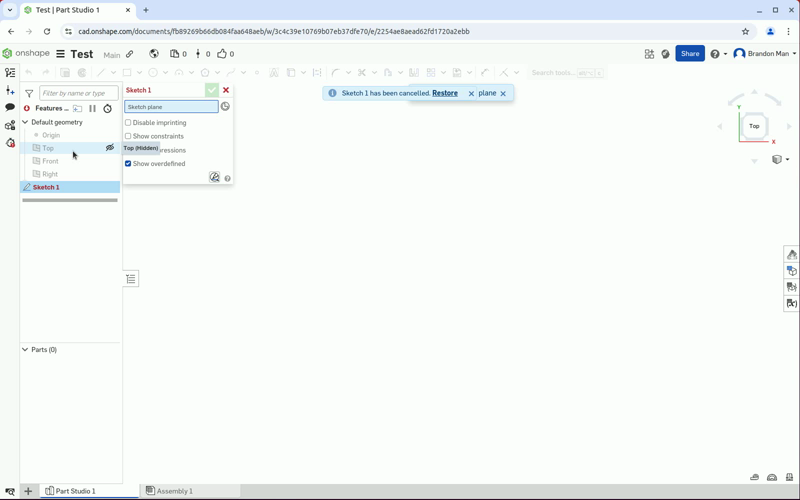
click(73, 150)
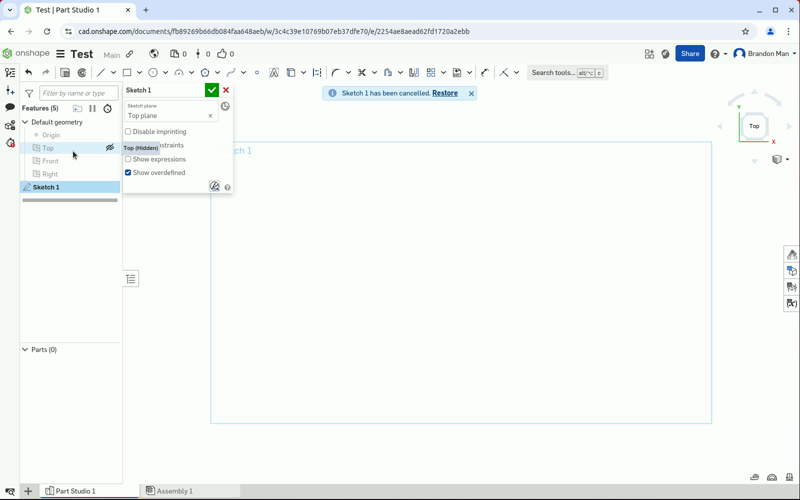
mouse_move(73, 352)
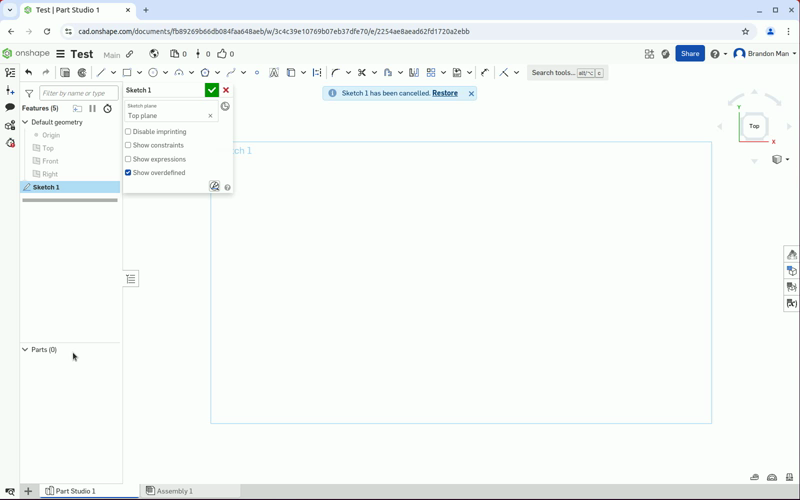
key(y)
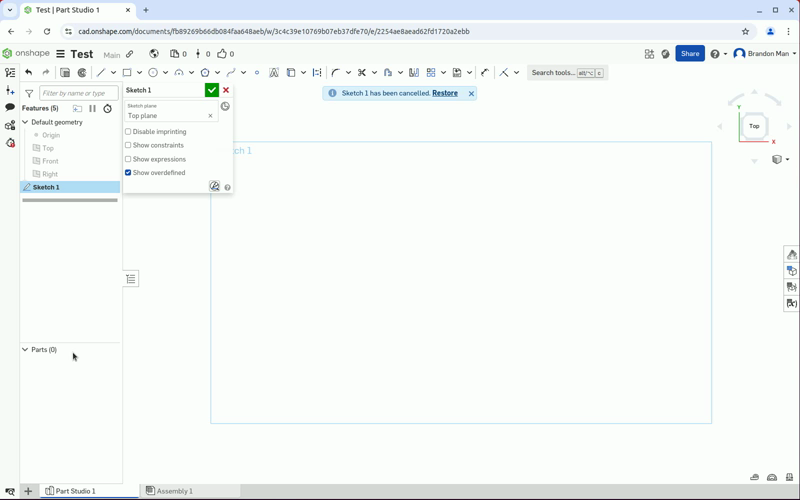
key(c)
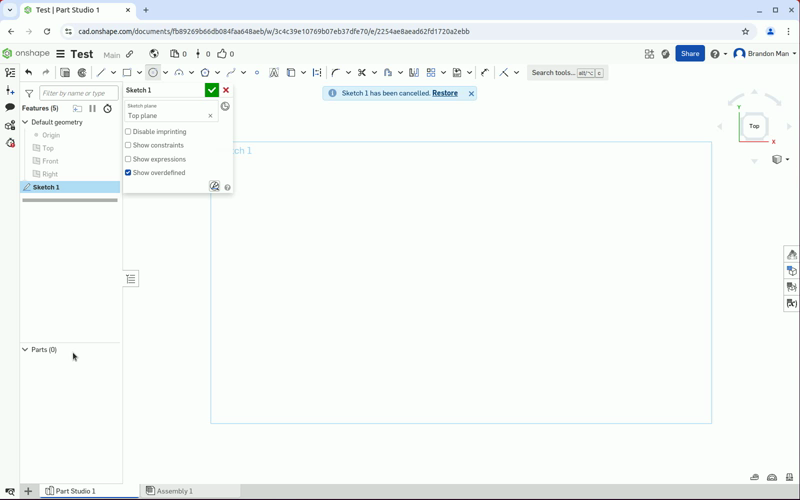
key_down(shift)
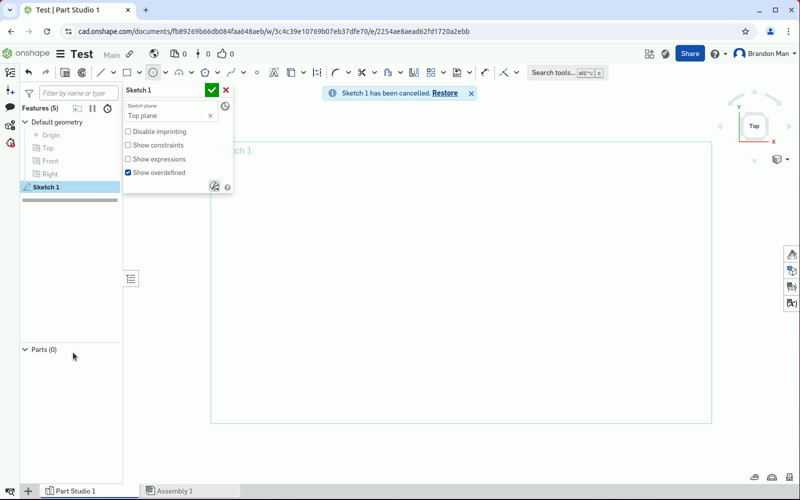
mouse_move(425, 265)
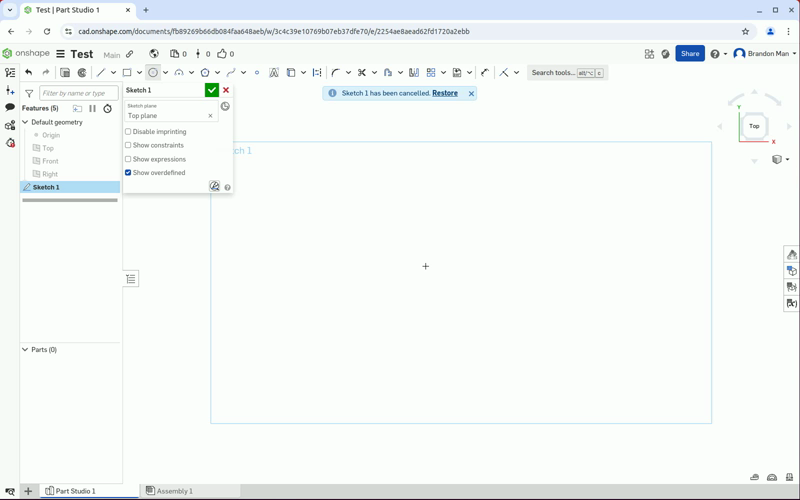
click(425, 265)
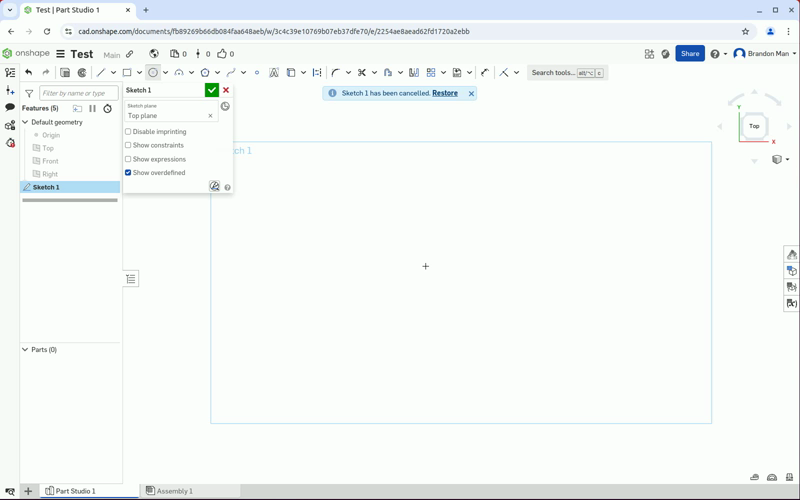
key_up(shift)
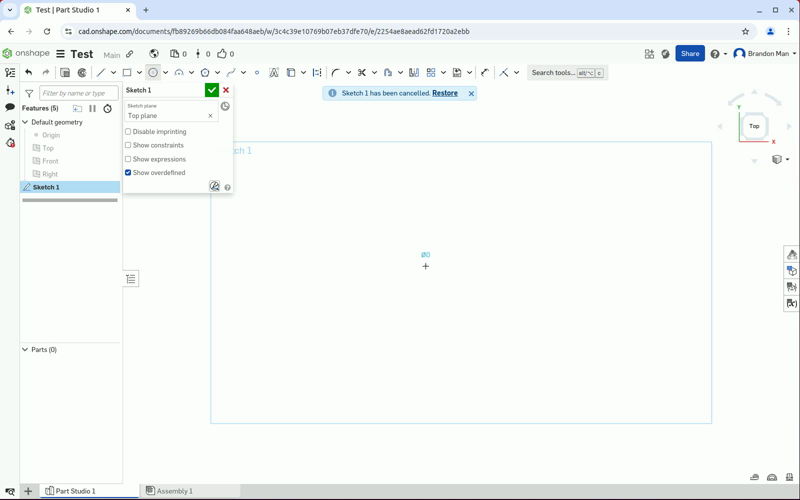
mouse_move(503, 265)
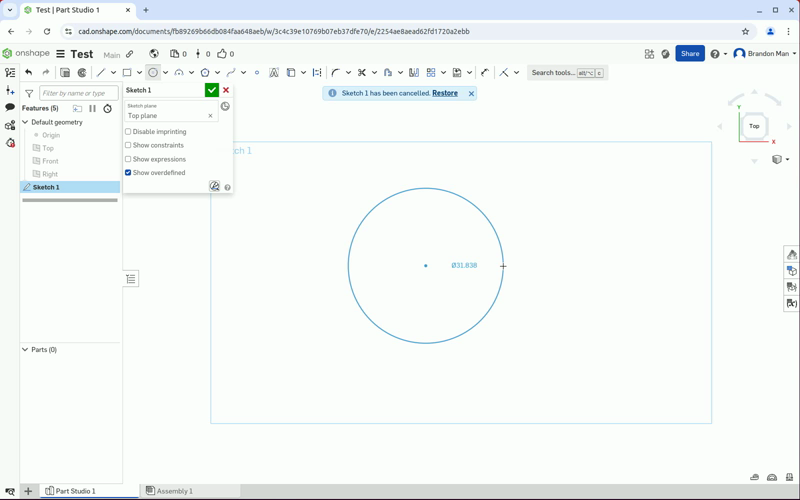
click(503, 265)
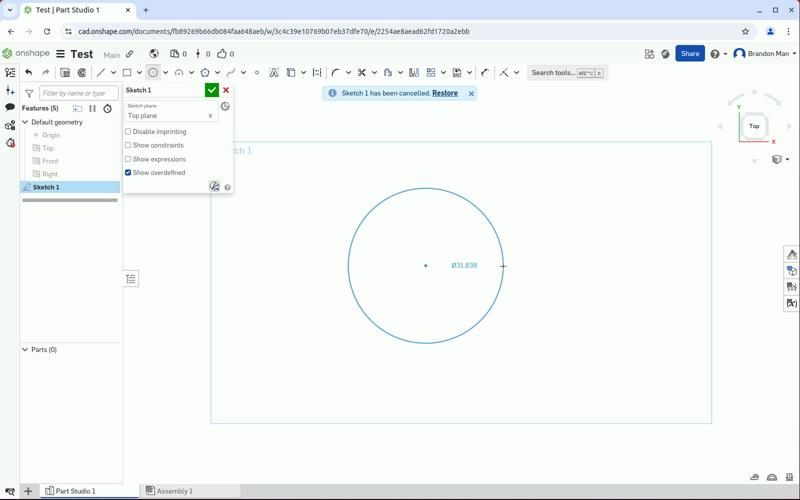
key(esc)
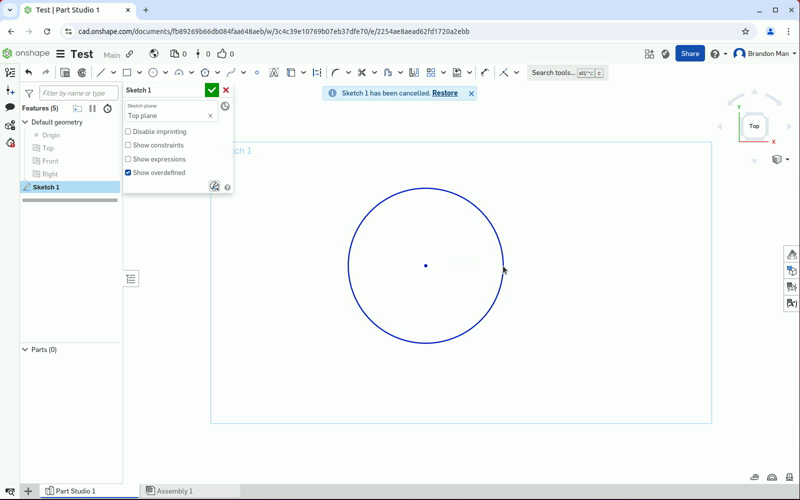
mouse_move(411, 282)
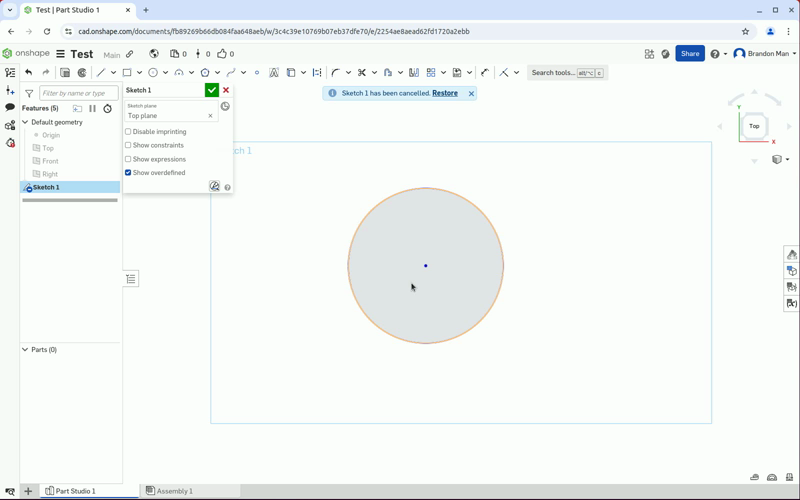
click(411, 282)
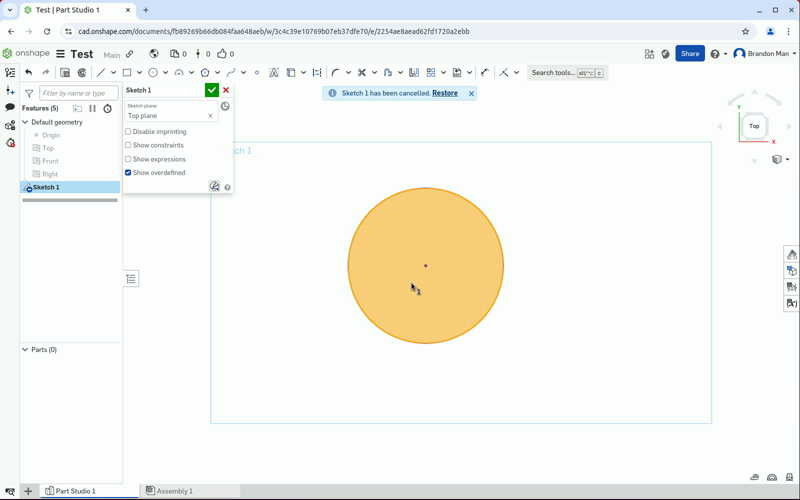
mouse_move(73, 352)
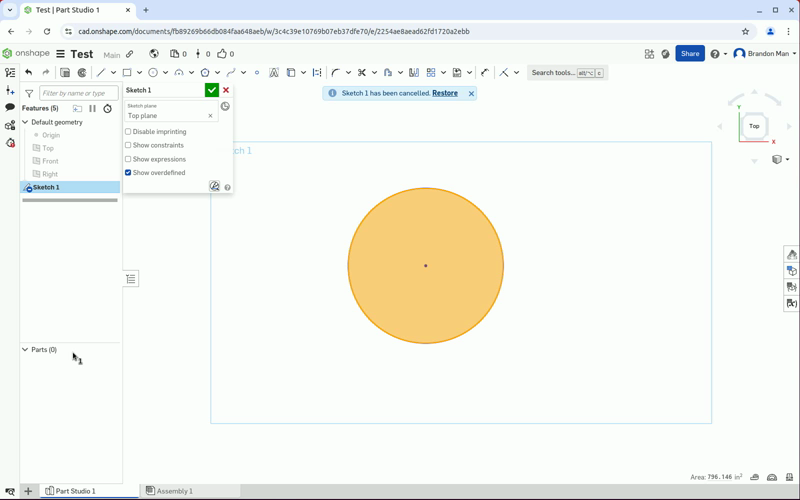
key(shift+y)
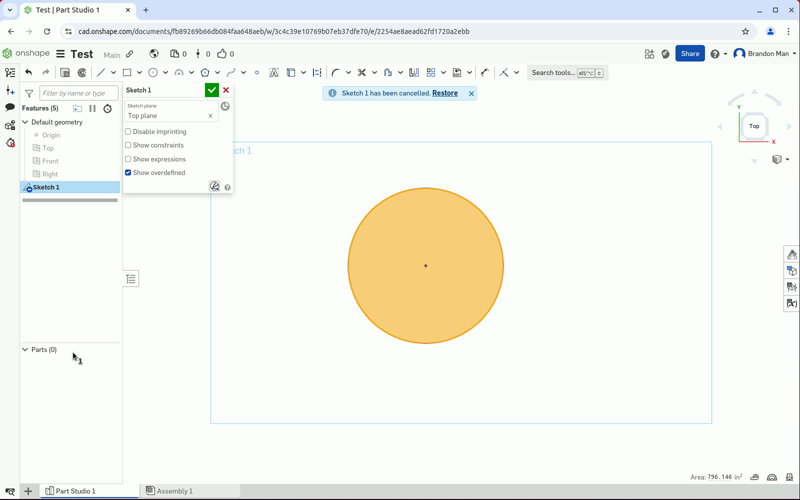
key(shift+e)
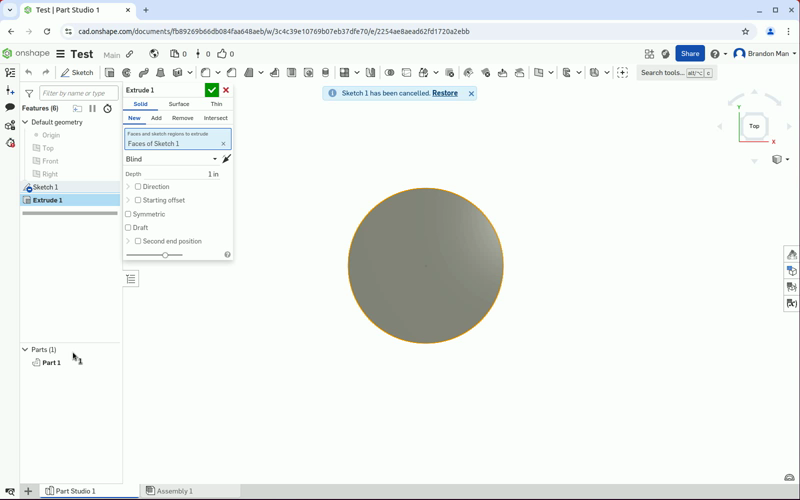
mouse_move(143, 106)
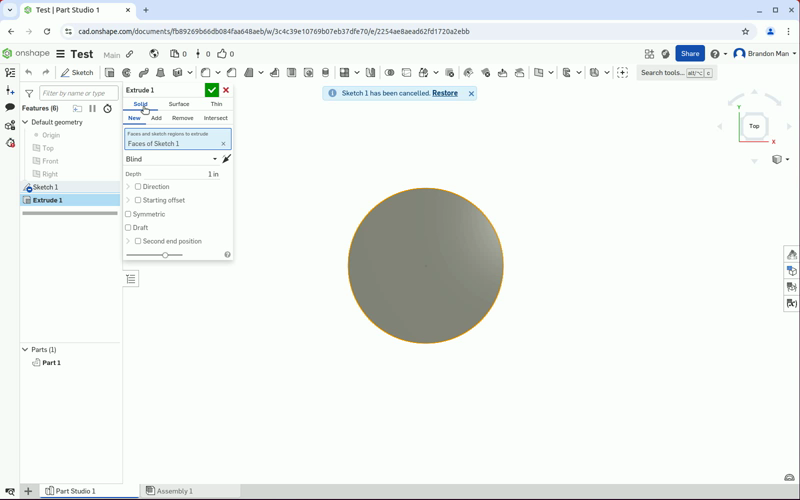
click(143, 106)
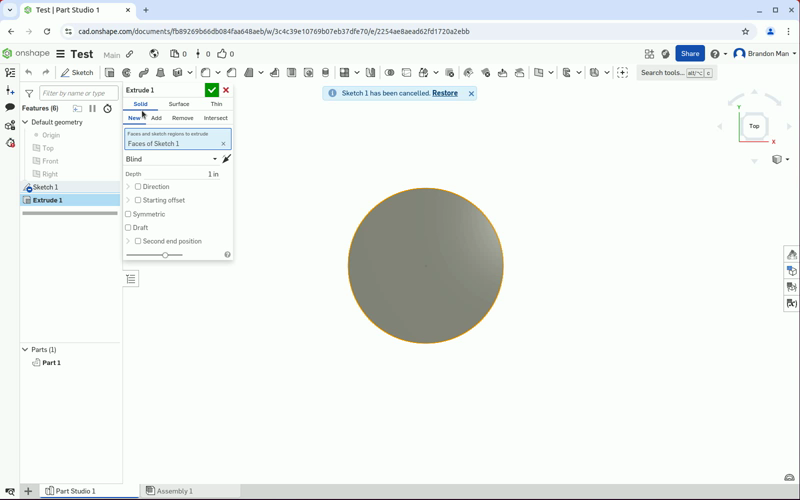
mouse_move(137, 120)
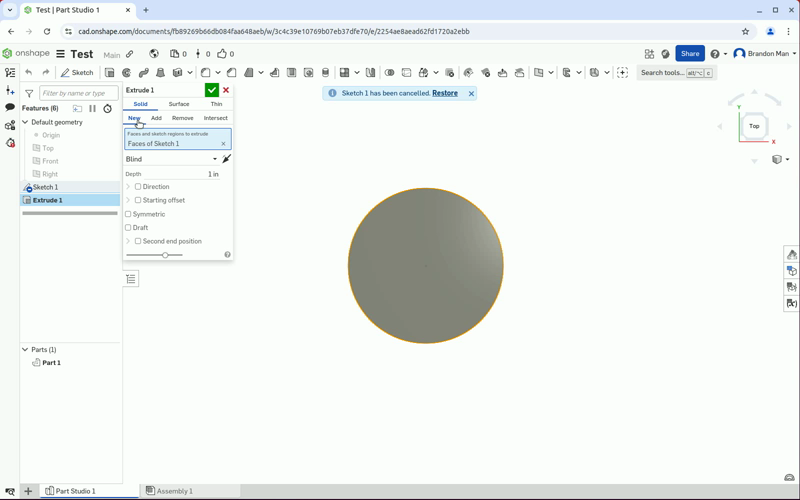
click(137, 120)
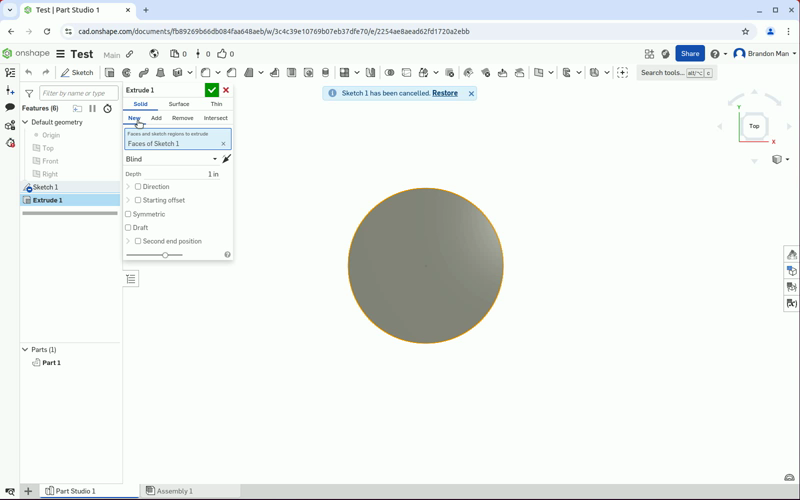
key(tab, 4)
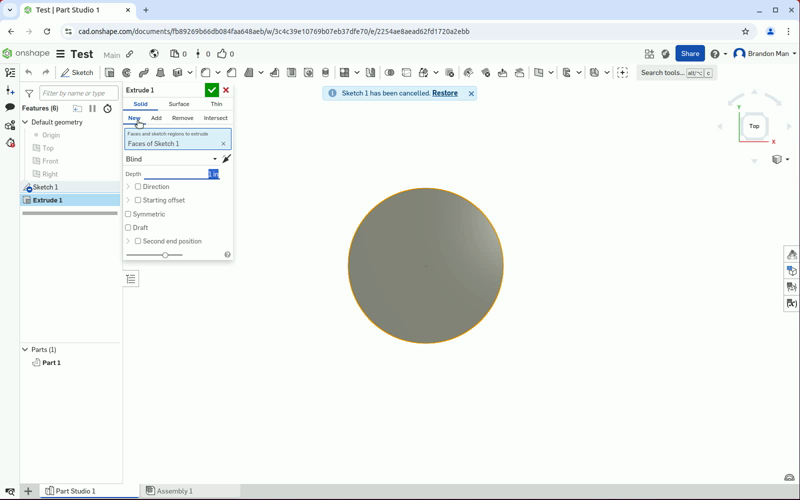
text(4.333)
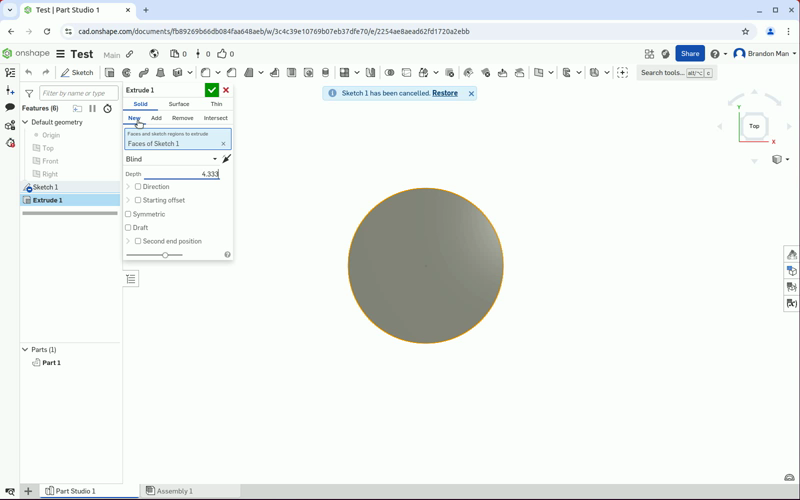
key(enter)
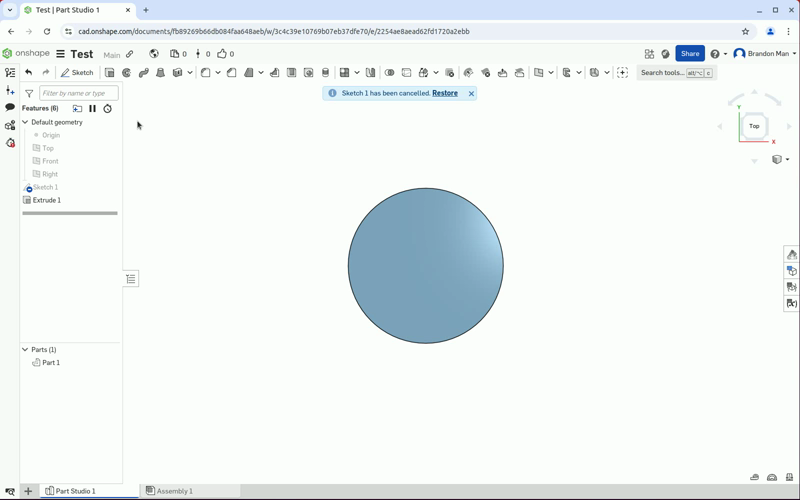
key(shift+h)
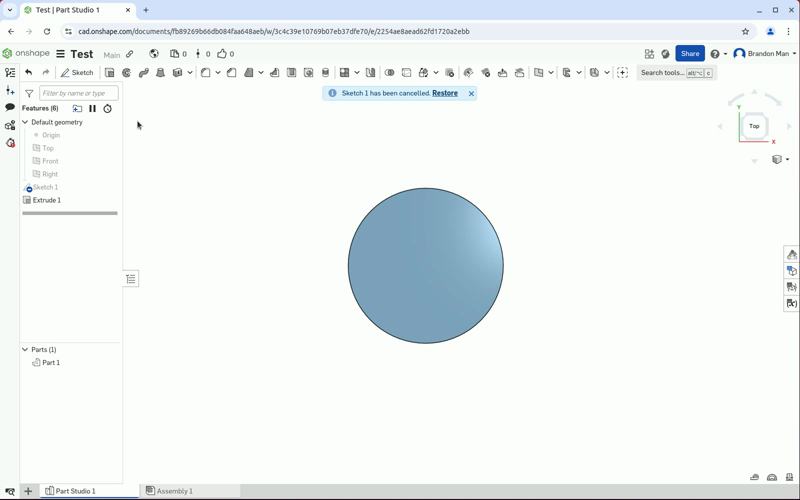
key(shift+h)
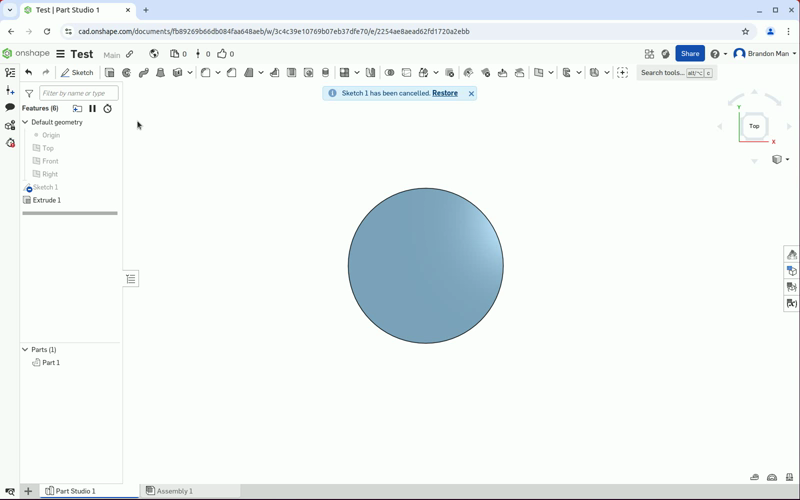
mouse_move(73, 189)
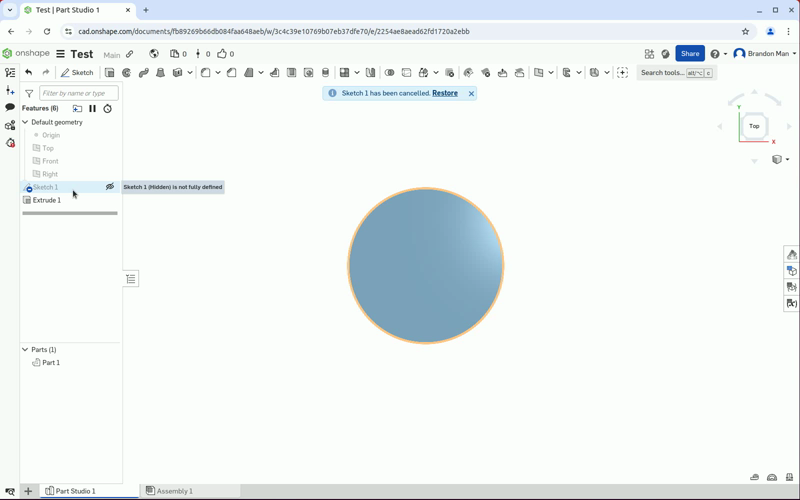
click(73, 189)
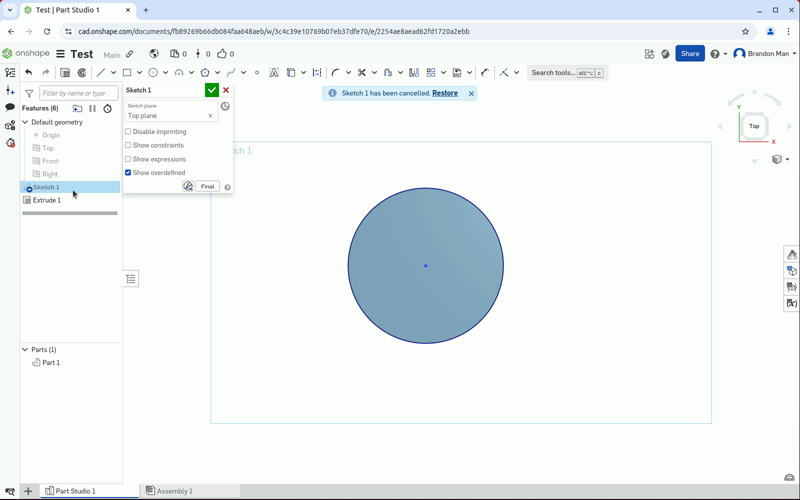
mouse_move(229, 92)
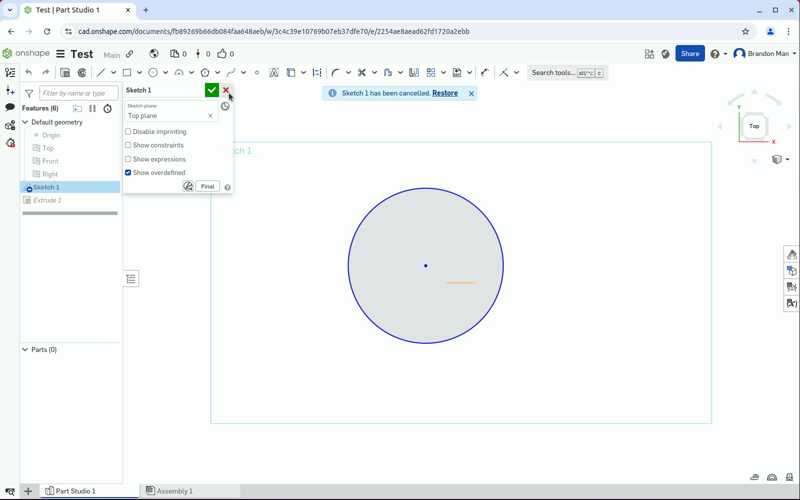
click(229, 92)
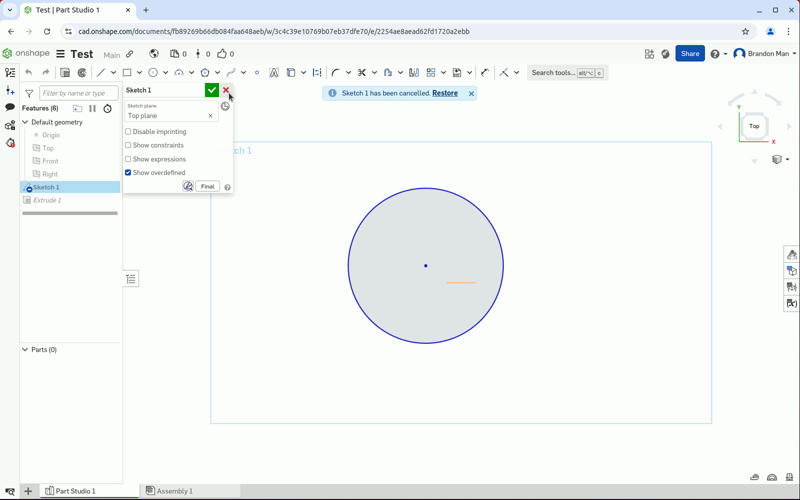
key(shift+s)
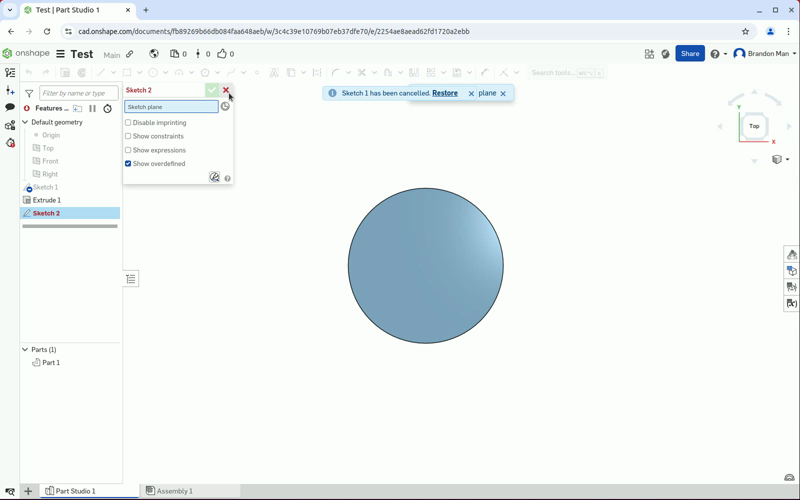
mouse_move(73, 150)
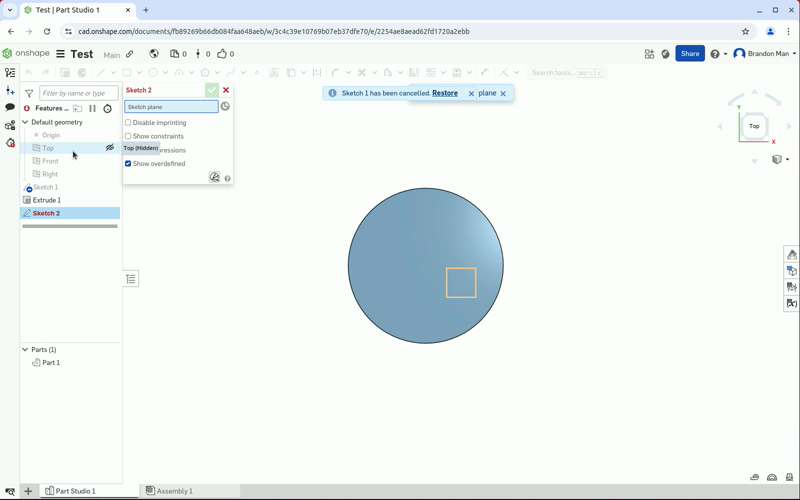
click(73, 150)
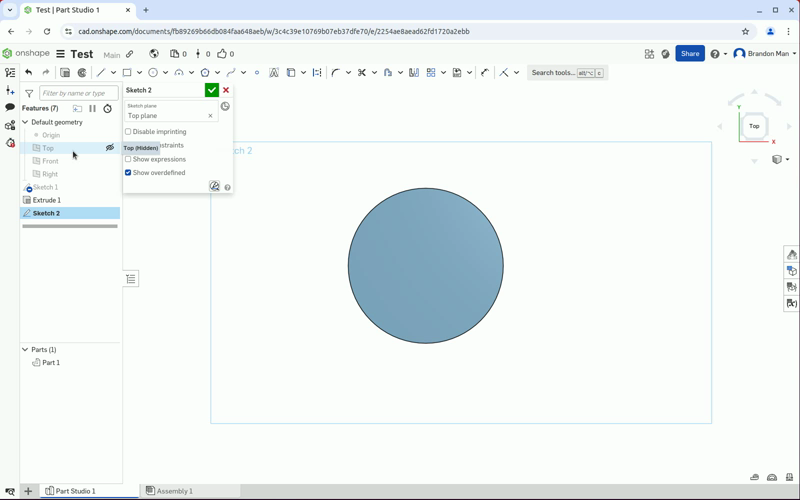
mouse_move(73, 352)
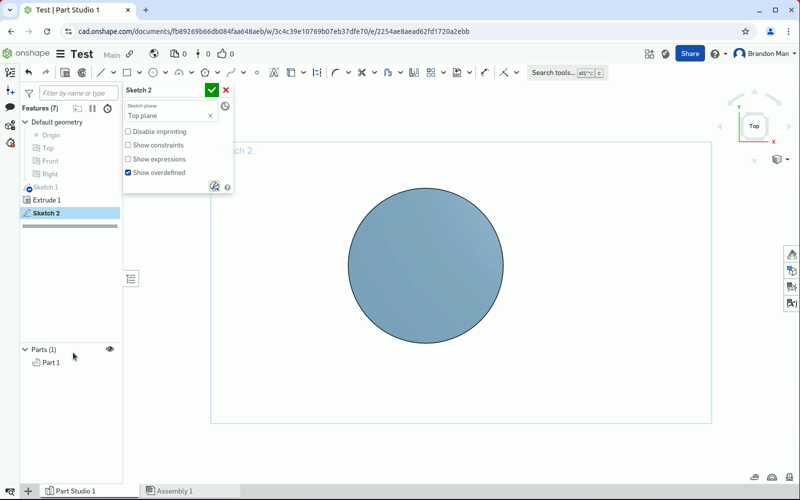
key(y)
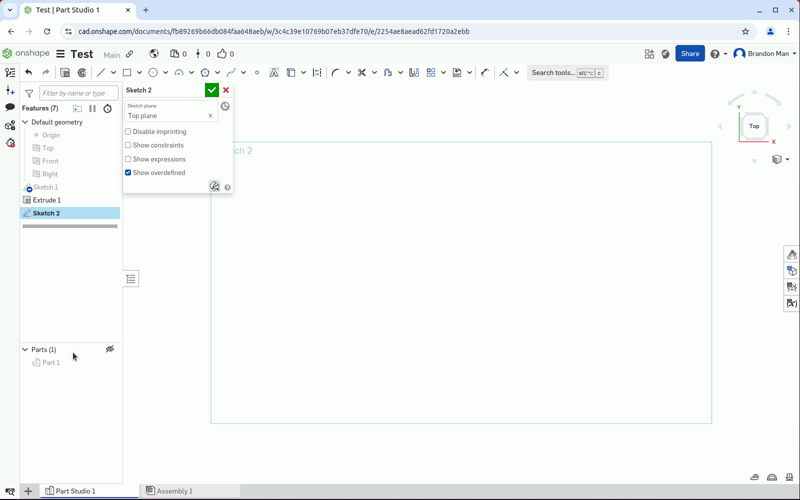
key(c)
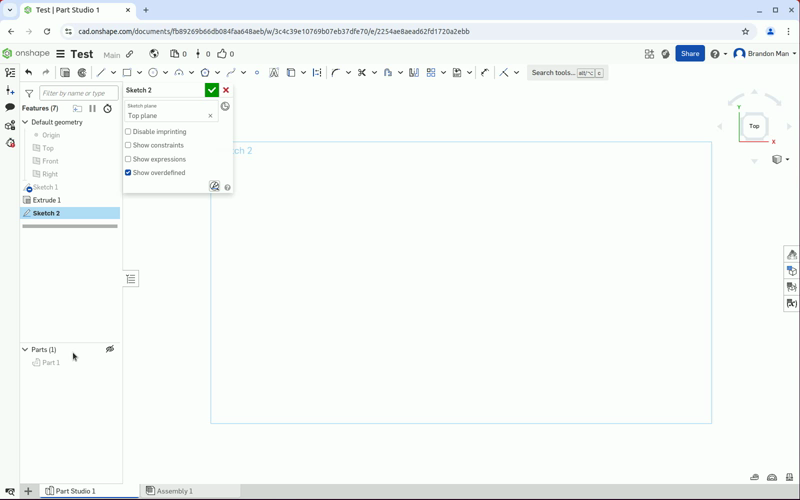
key_down(shift)
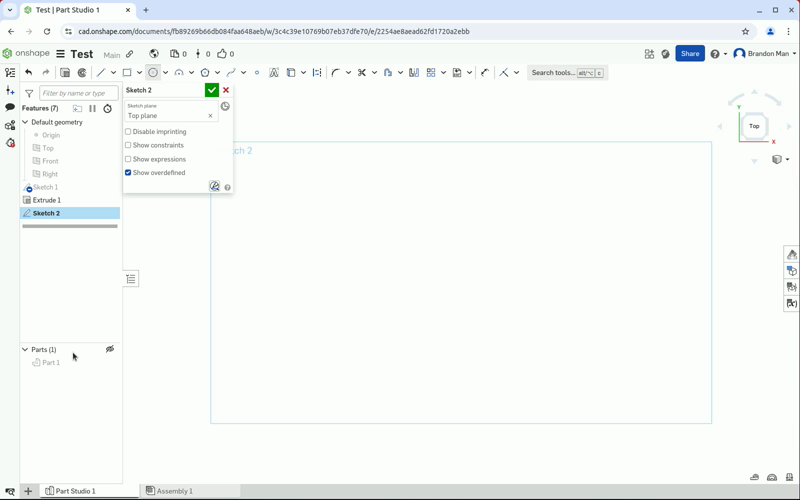
mouse_move(425, 265)
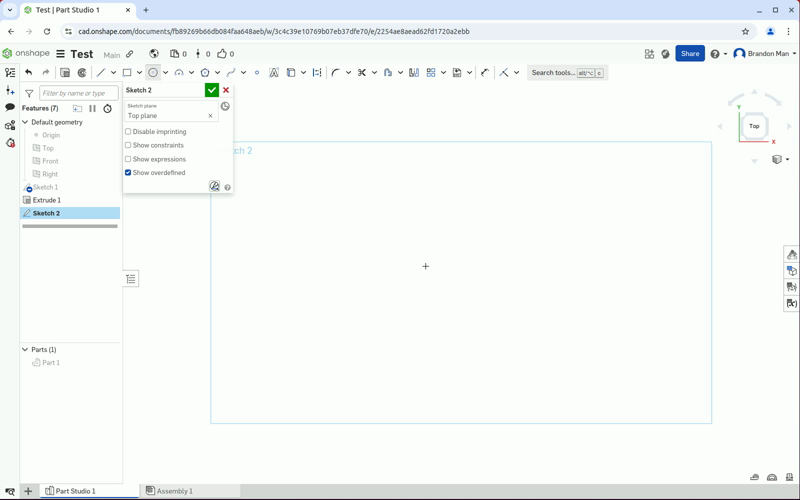
click(425, 265)
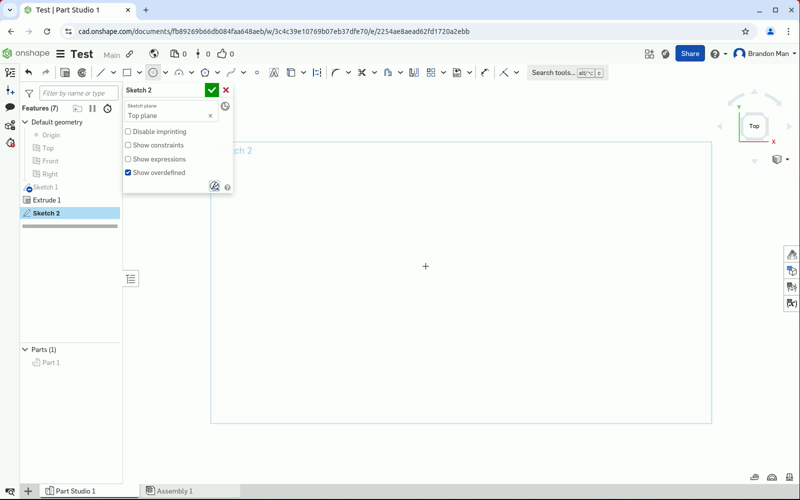
key_up(shift)
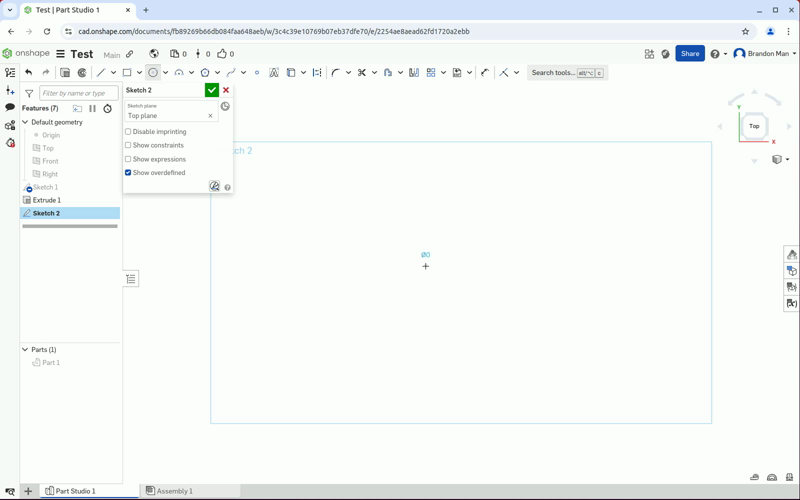
mouse_move(503, 265)
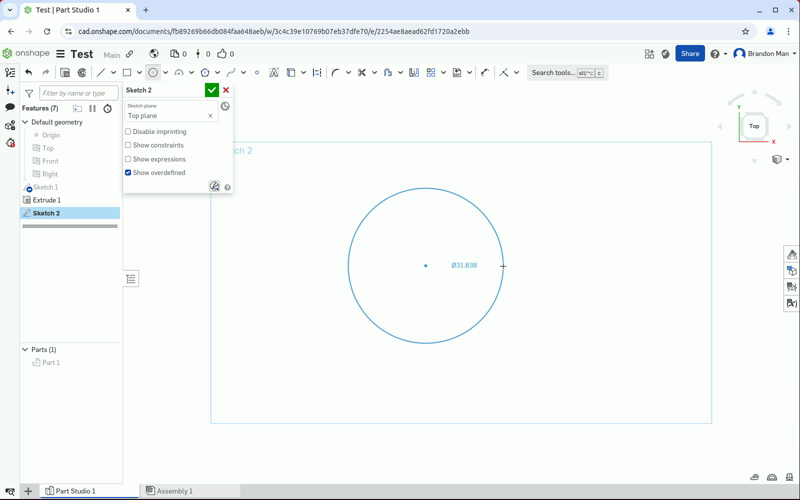
click(503, 265)
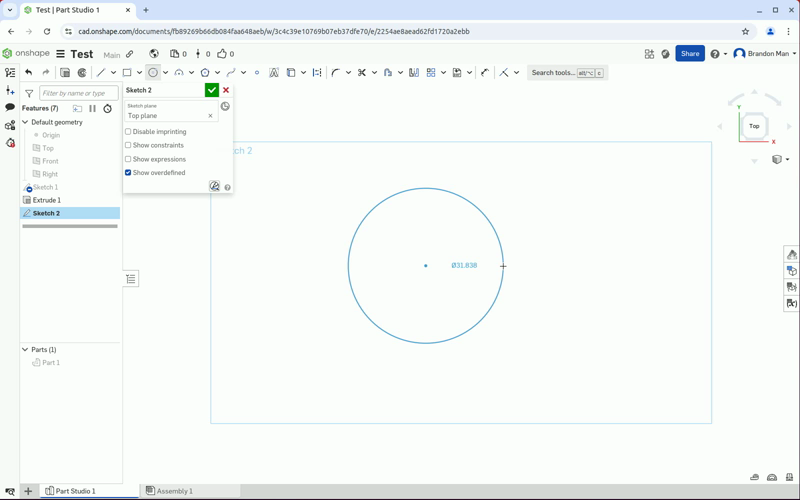
key(esc)
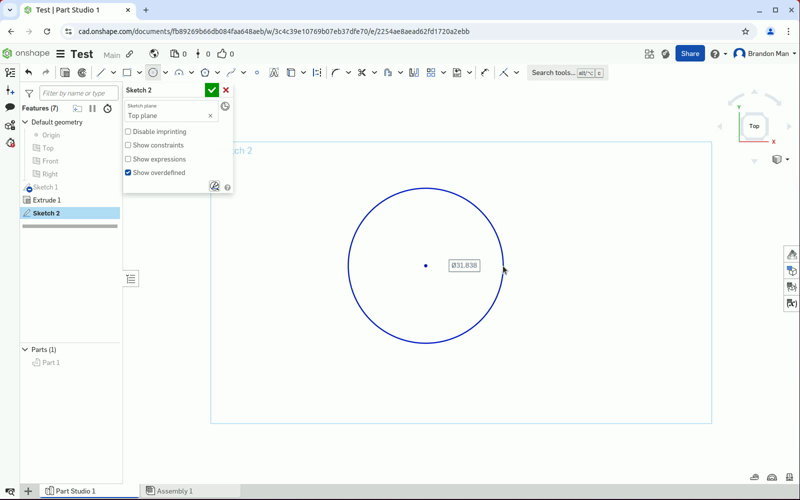
mouse_move(423, 207)
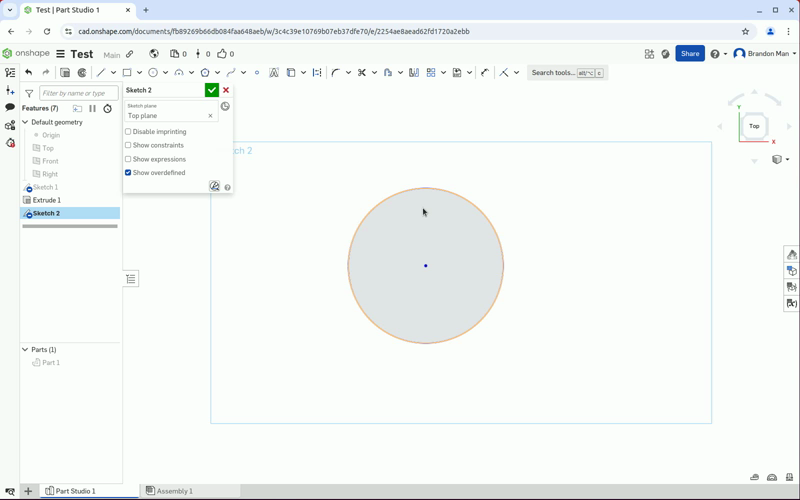
click(423, 207)
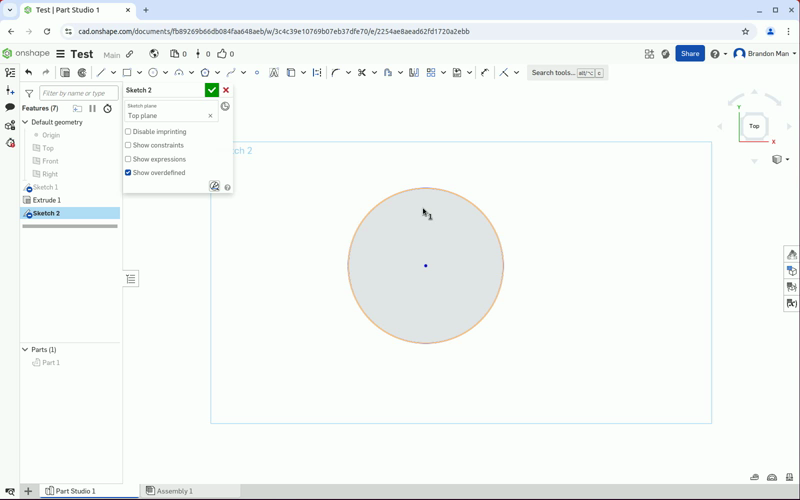
mouse_move(73, 352)
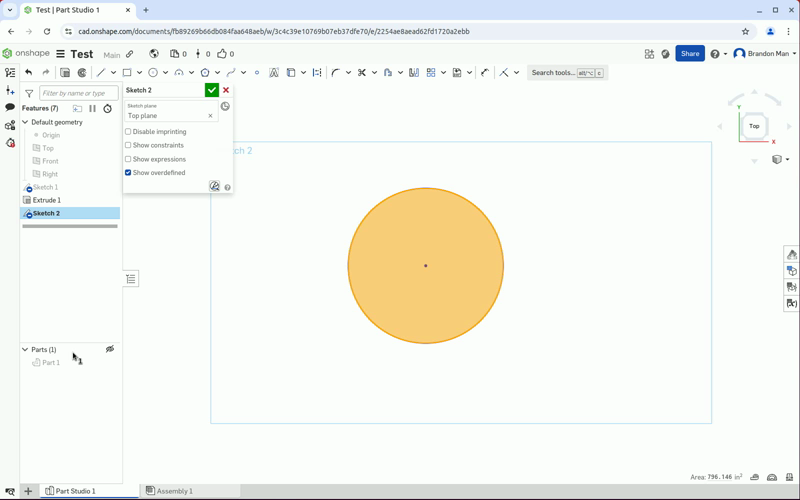
key(shift+y)
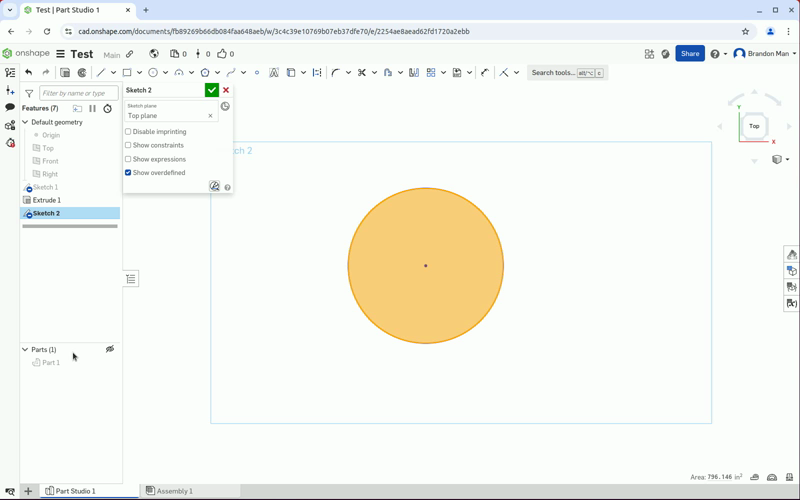
key(shift+e)
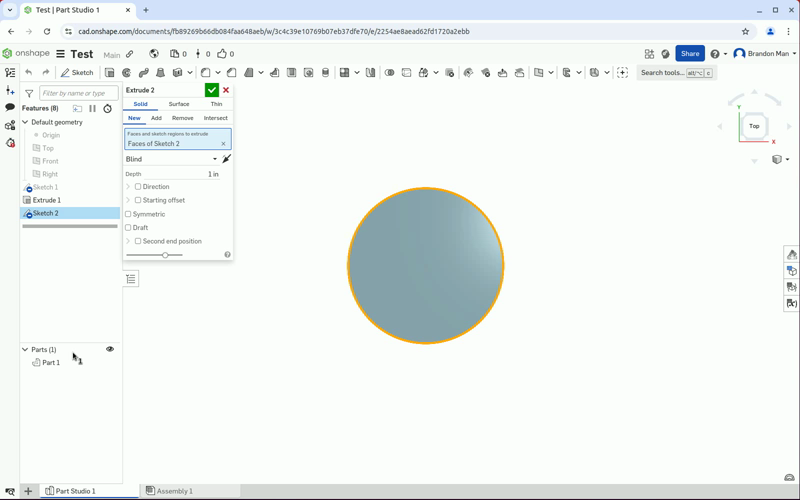
mouse_move(143, 106)
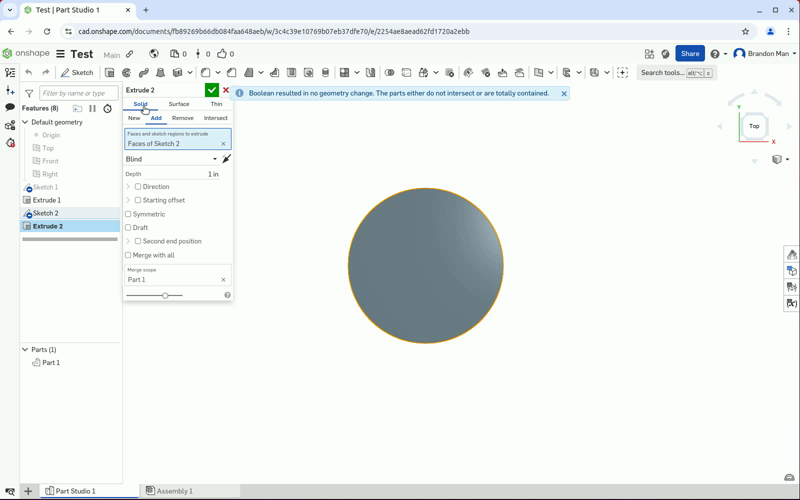
click(143, 106)
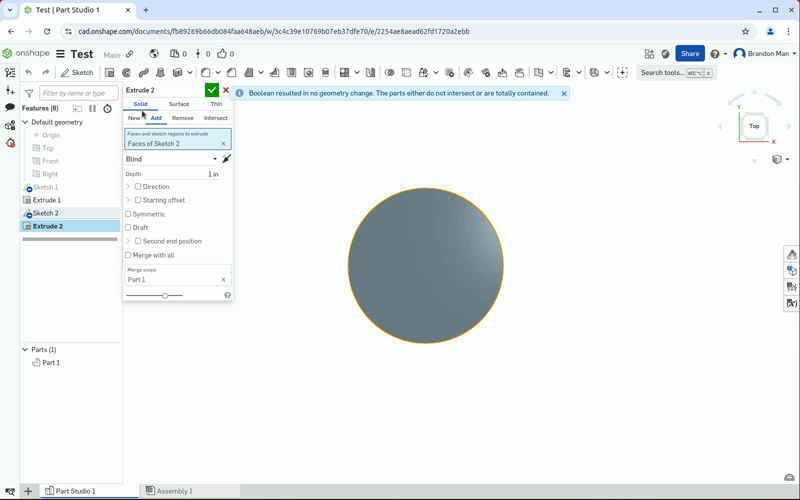
mouse_move(137, 120)
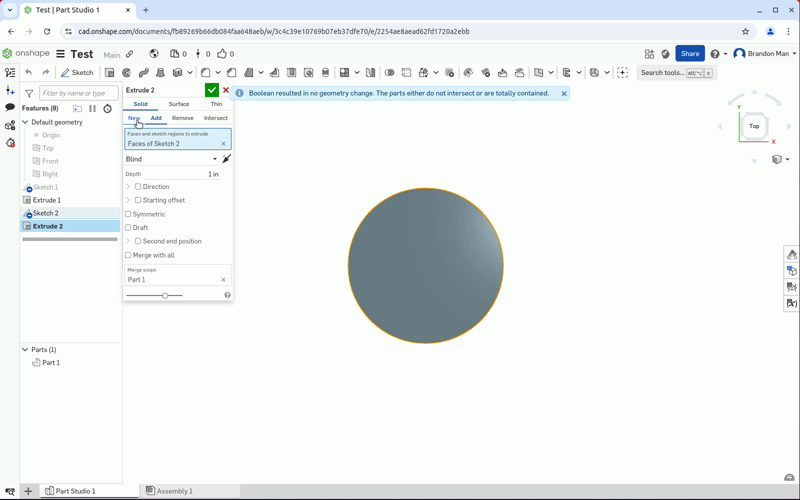
click(137, 120)
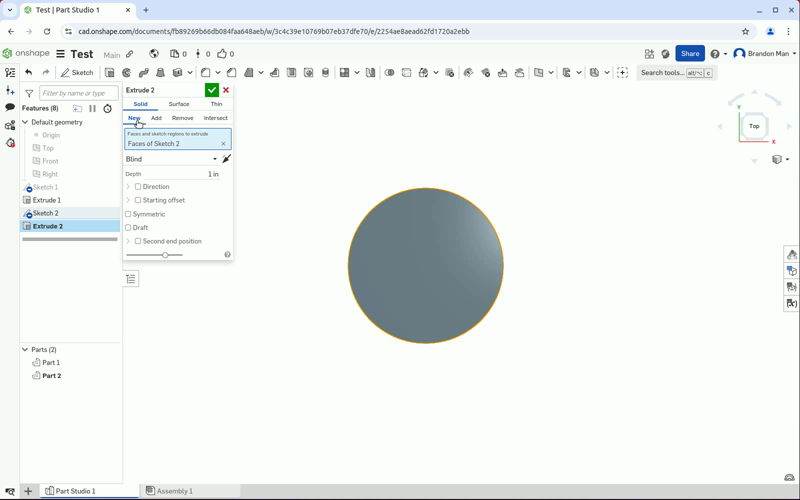
key(tab, 4)
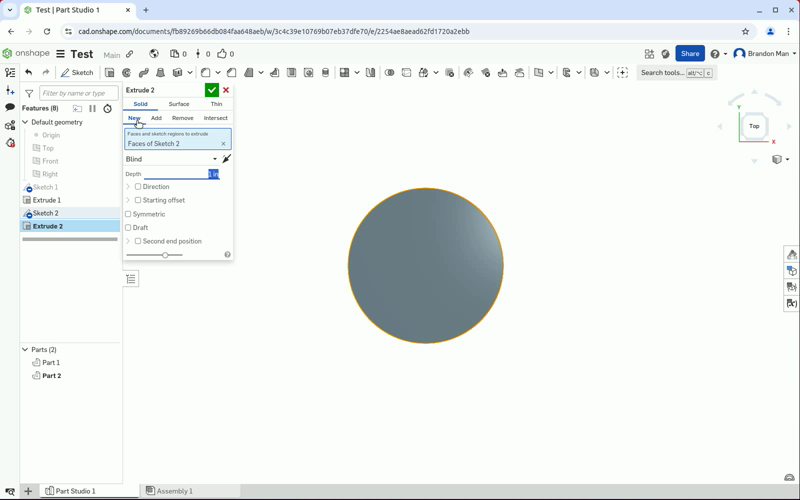
text(4.333)
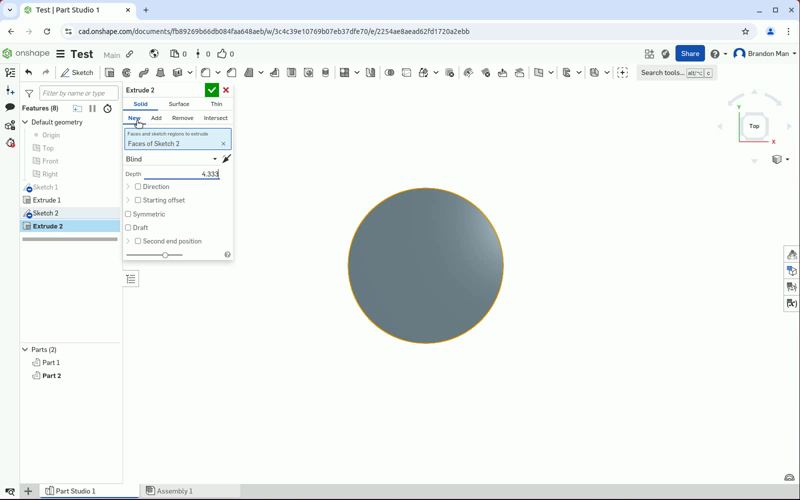
key(enter)
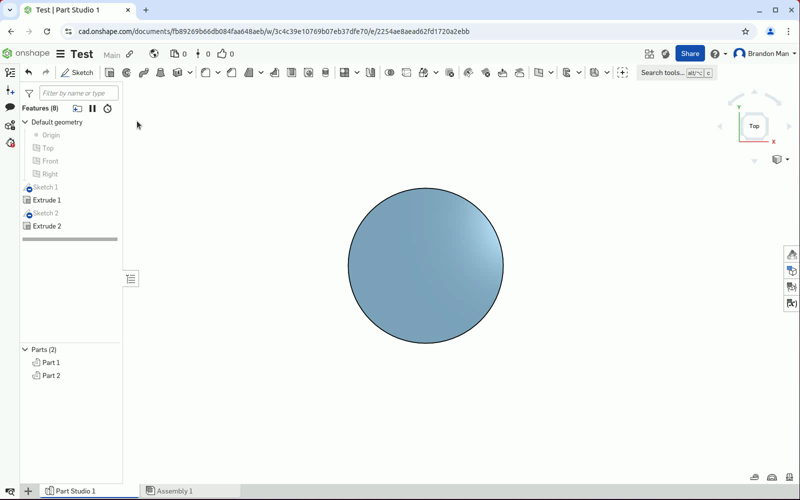
key(shift+h)
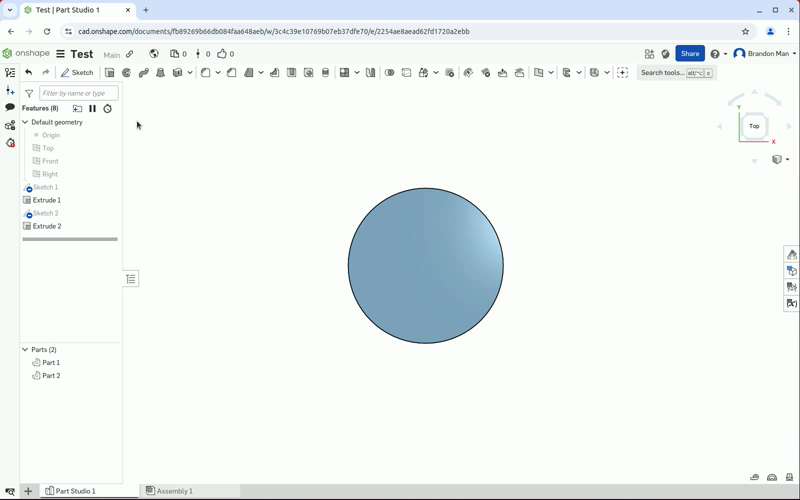
key(shift+h)
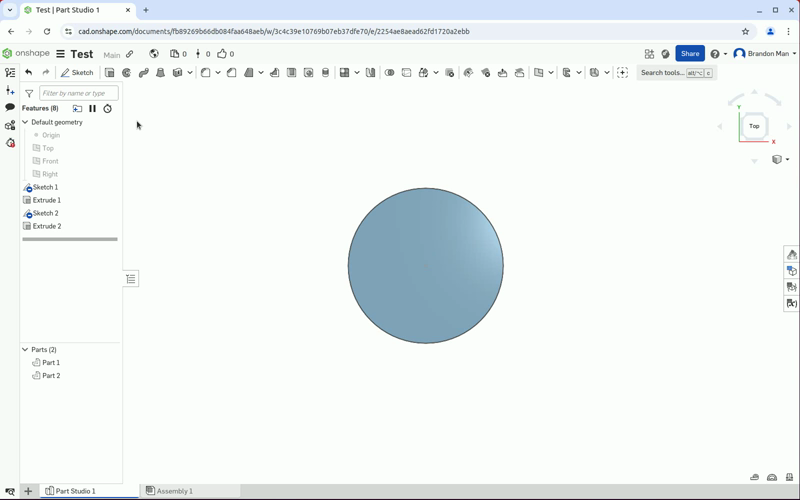
key(shift+7)
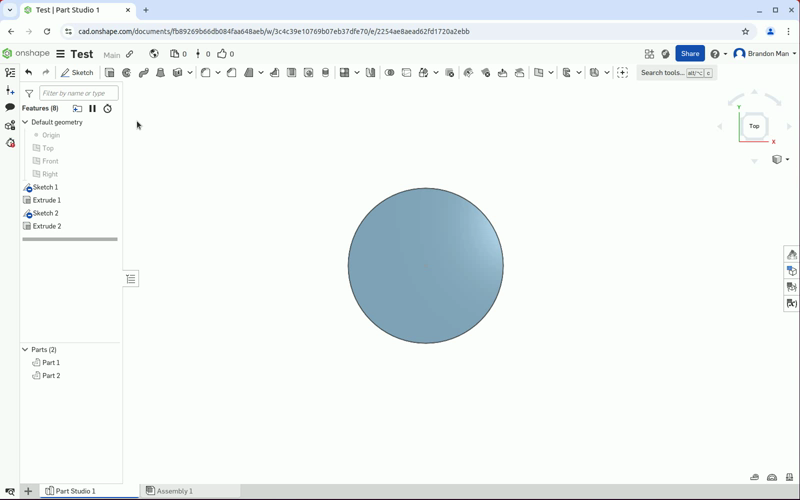
key(up, 3)
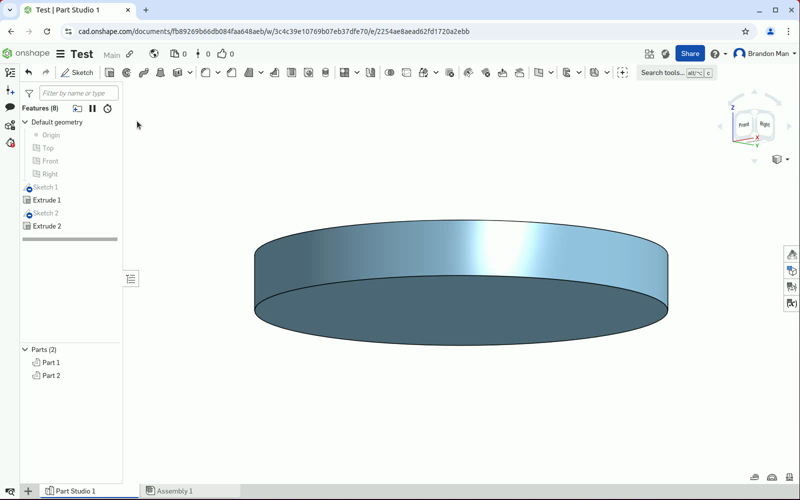
key(left, 3)
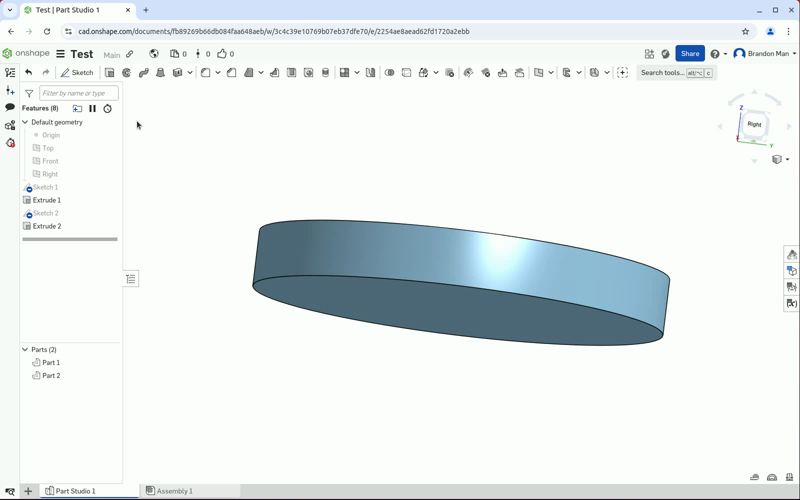
key(right, 3)
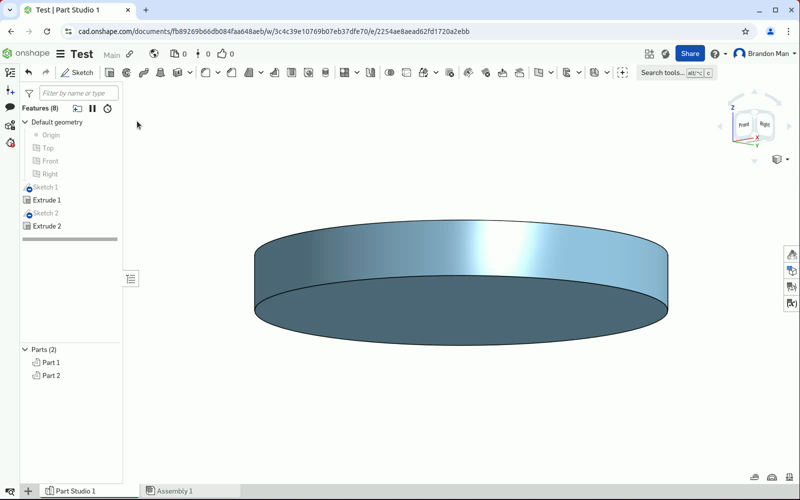
key(down, 3)
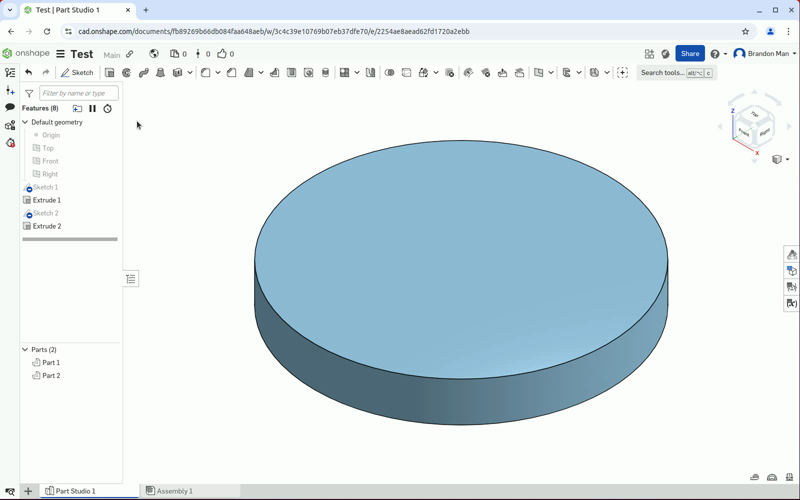
mouse_move(73, 189)
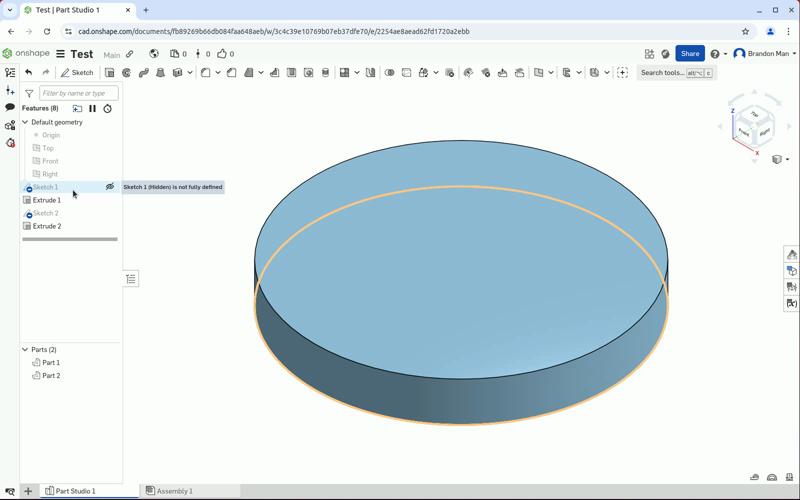
click(73, 189)